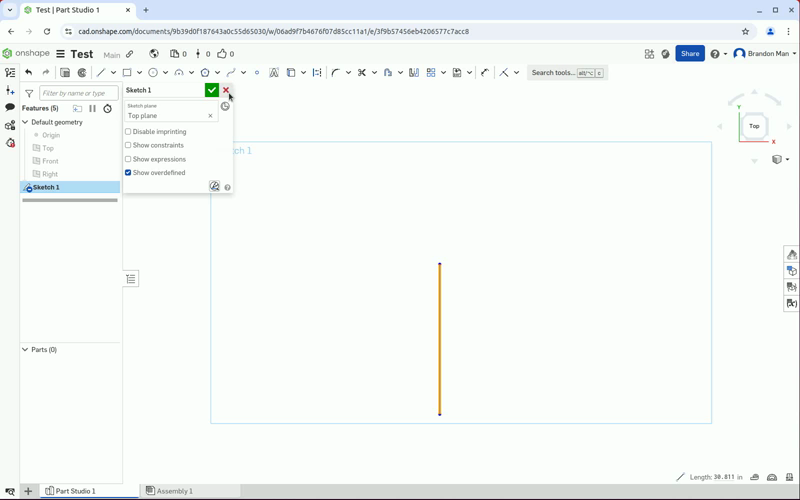
key(shift+h)
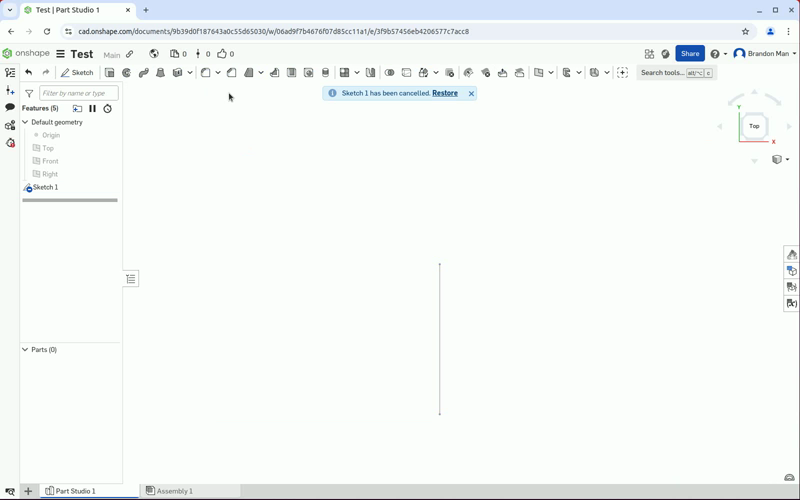
key(shift+s)
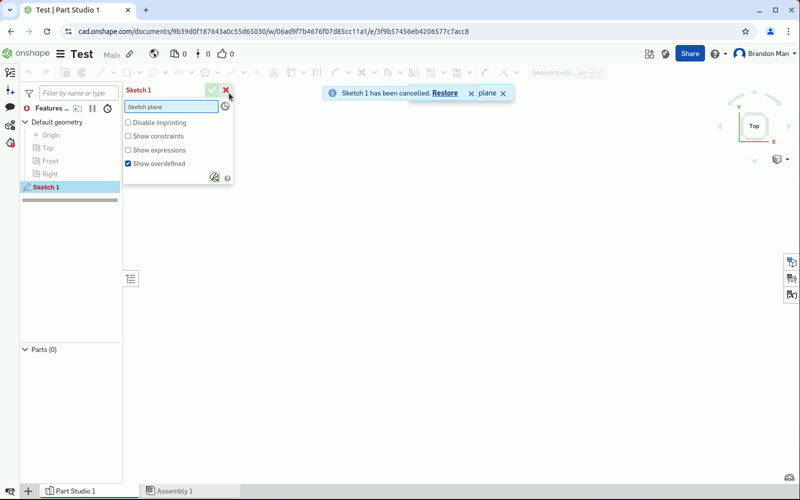
mouse_move(73, 150)
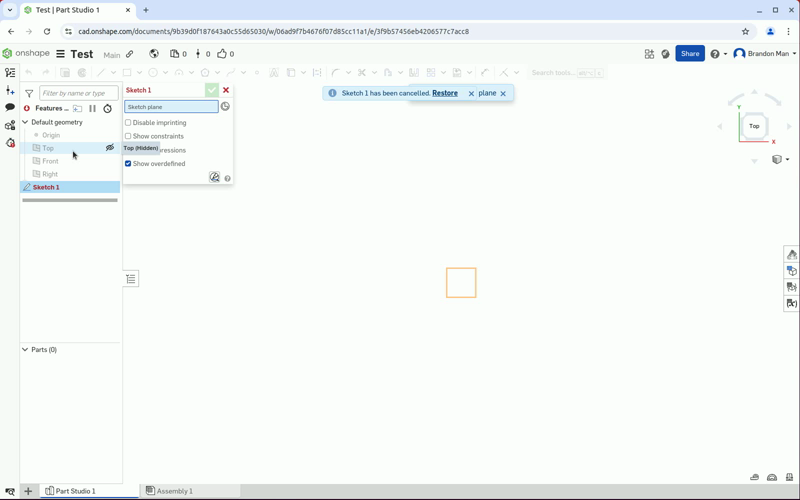
click(73, 150)
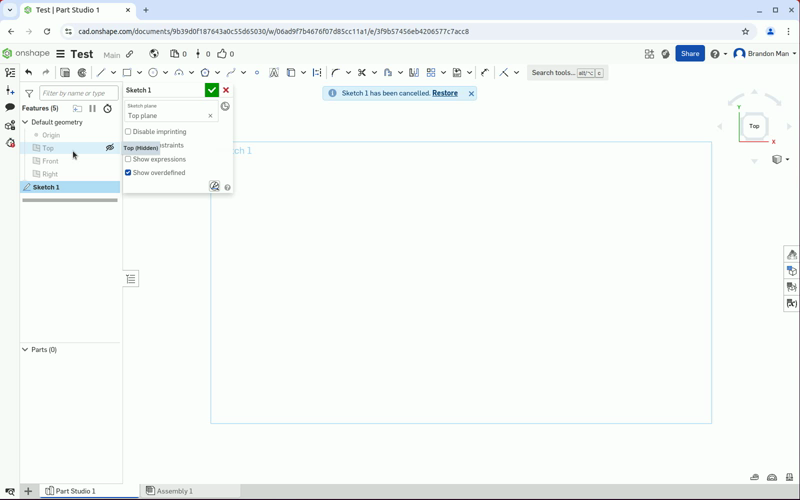
mouse_move(73, 352)
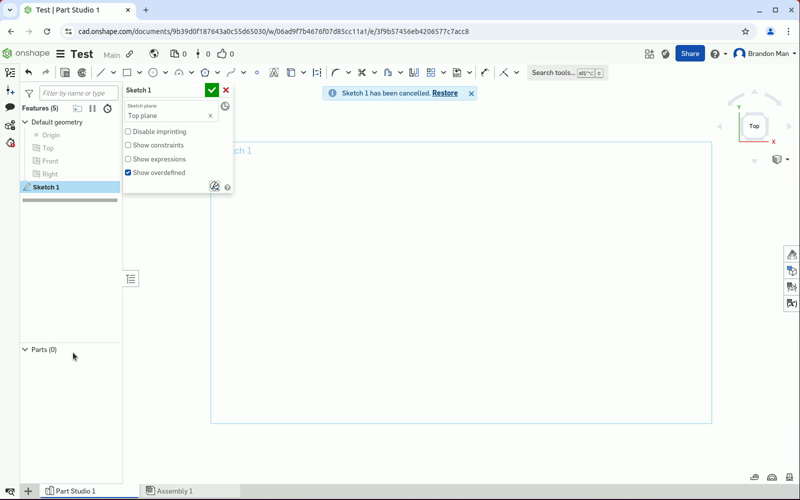
key(y)
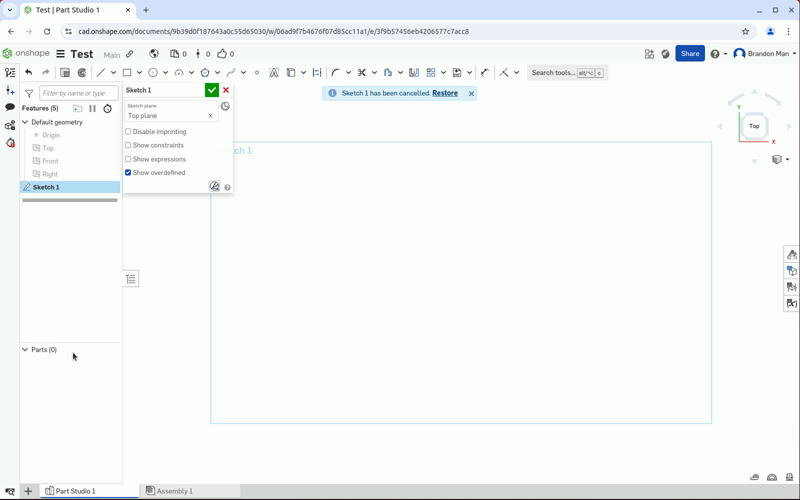
key(c)
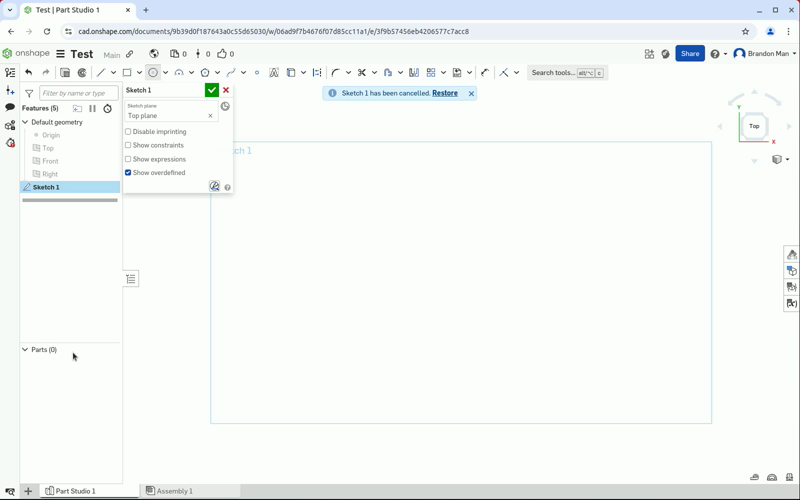
key_down(shift)
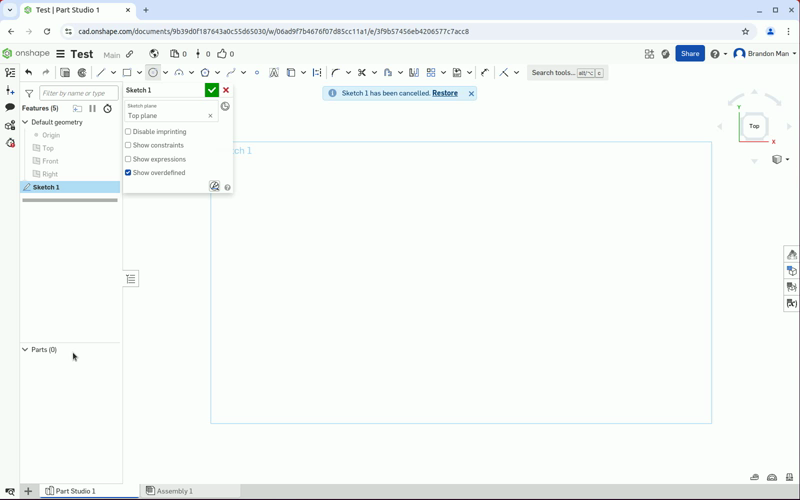
mouse_move(461, 282)
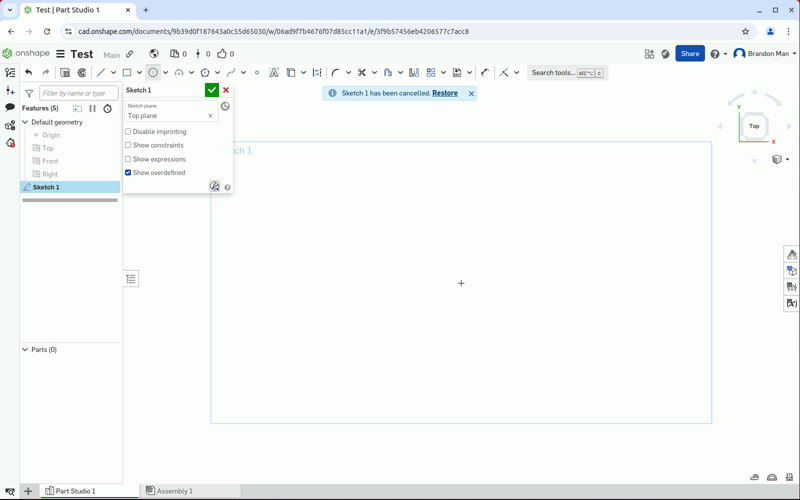
click(461, 282)
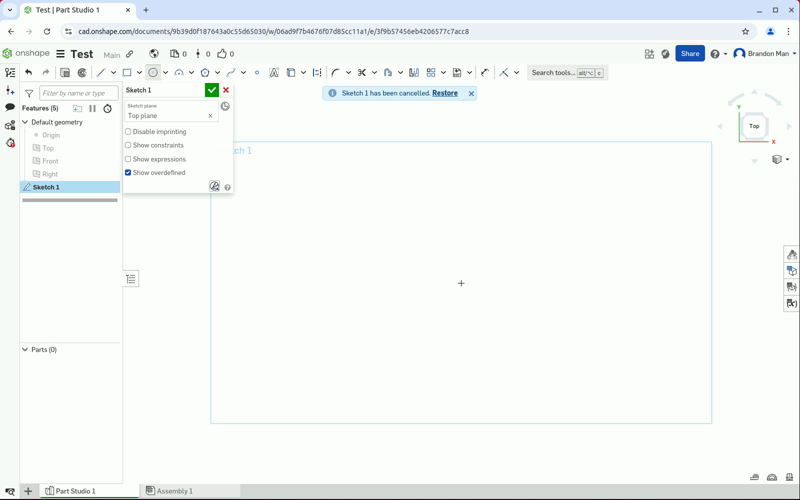
key_up(shift)
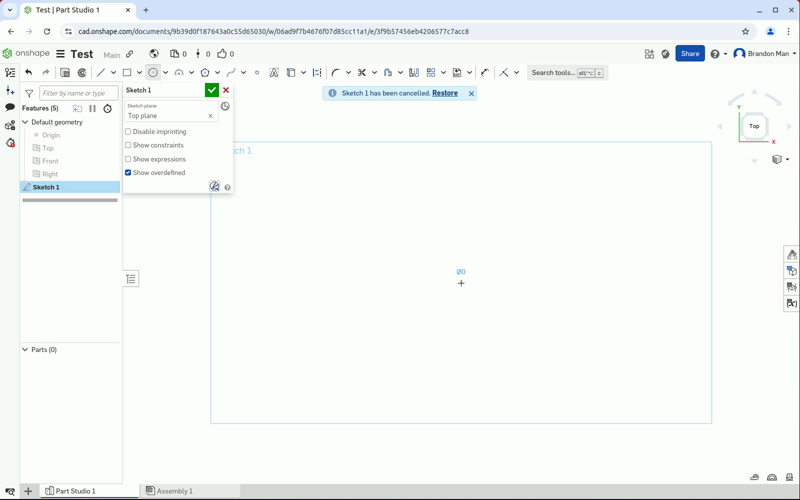
mouse_move(540, 282)
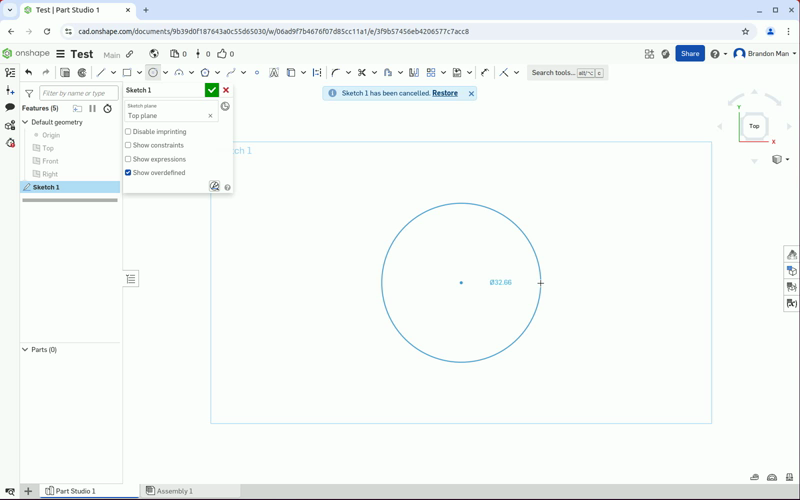
click(540, 282)
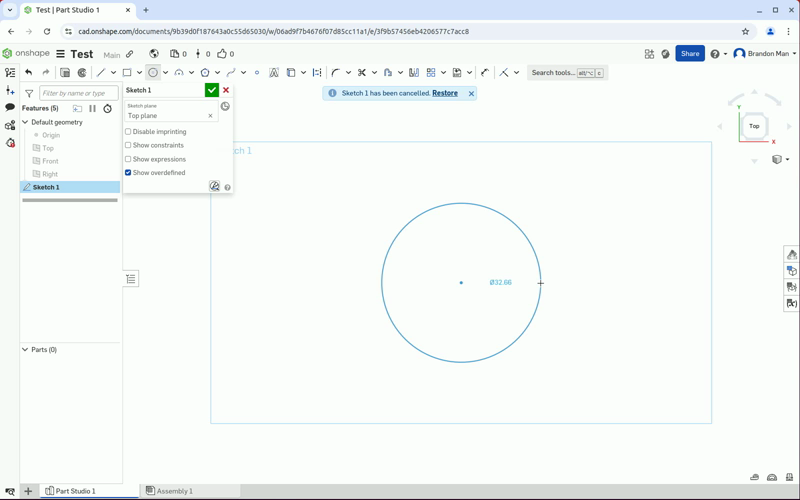
key(esc)
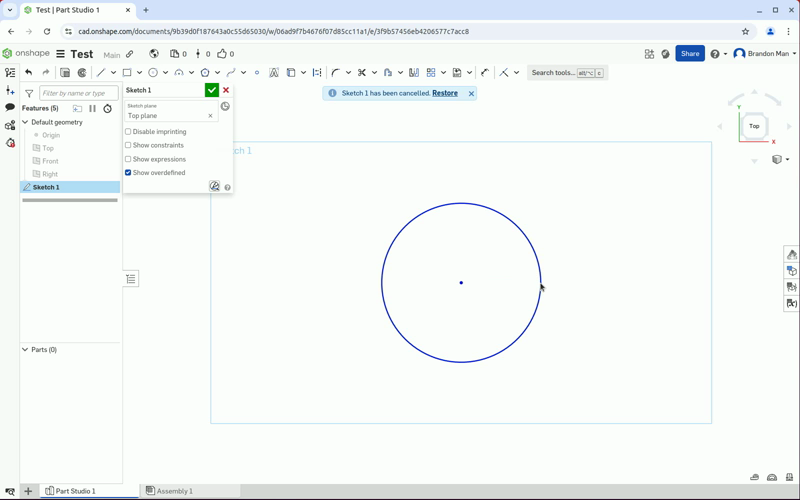
key(c)
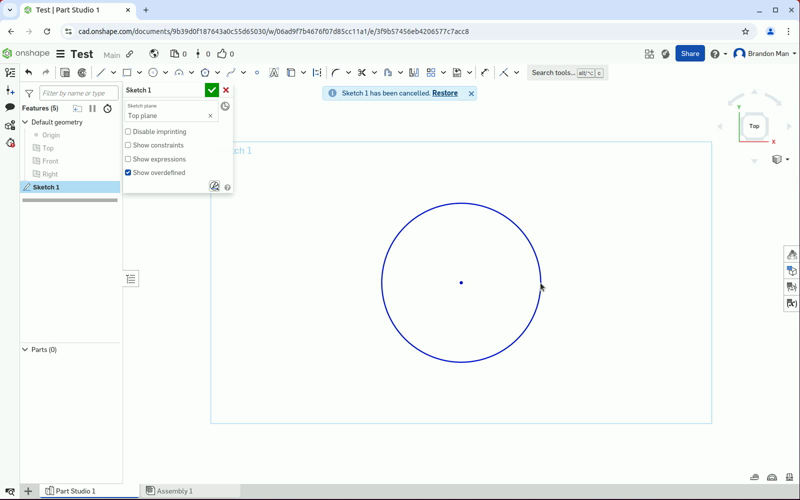
key_down(shift)
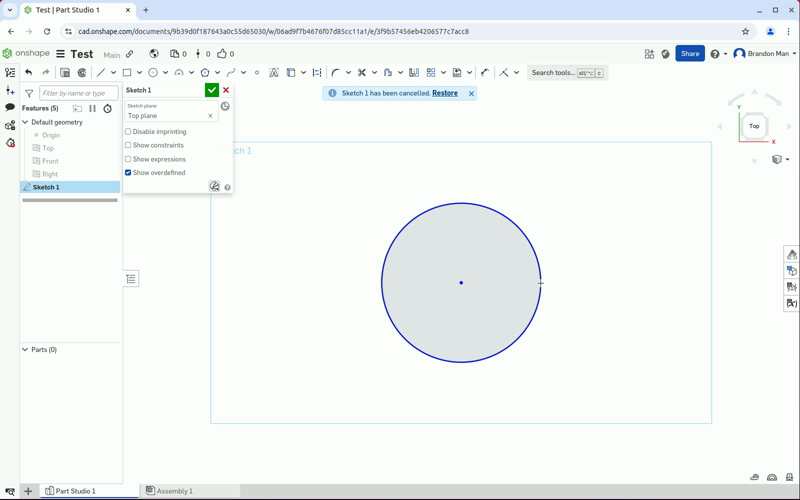
mouse_move(461, 282)
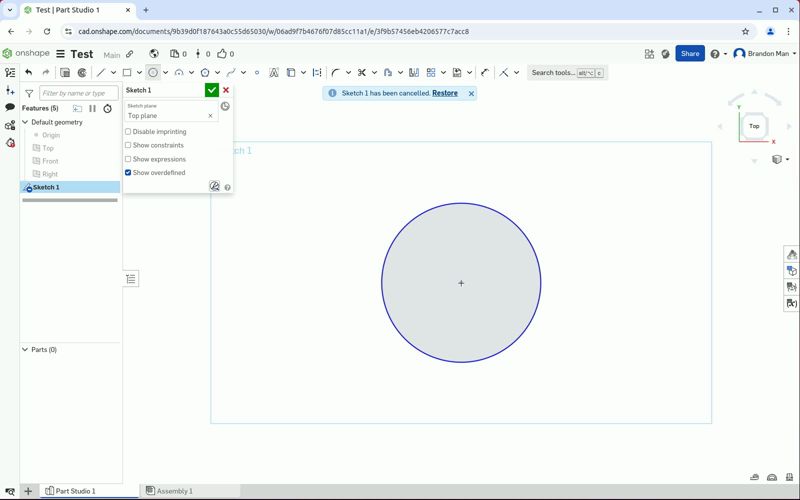
click(461, 282)
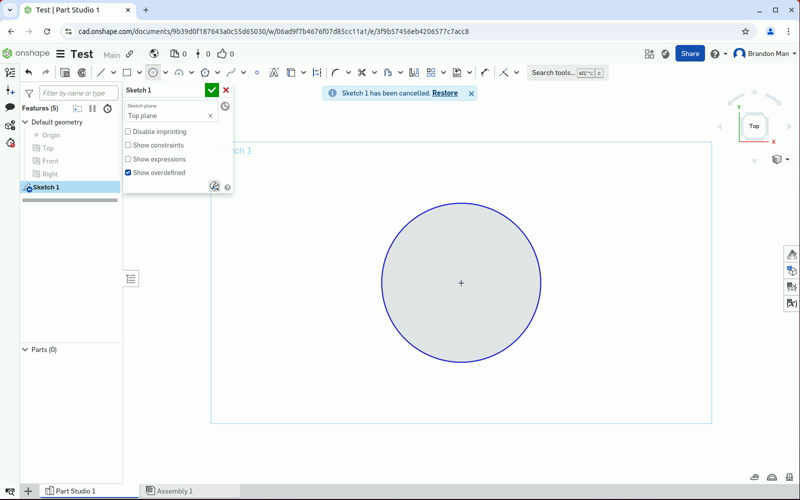
key_up(shift)
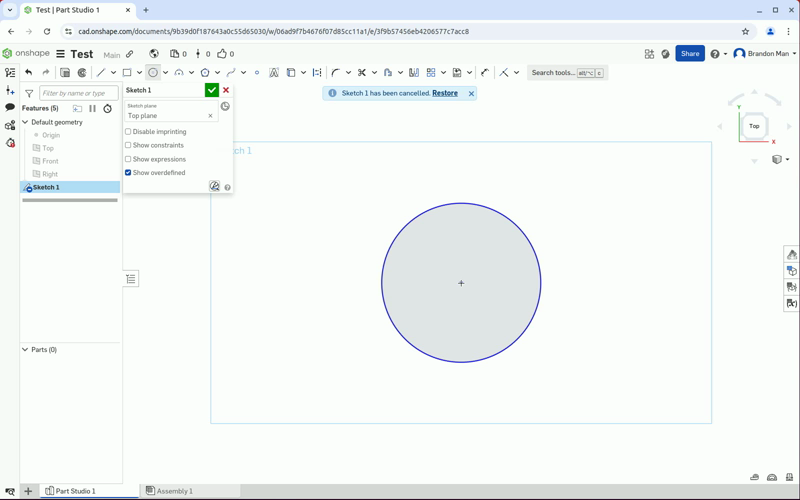
mouse_move(535, 282)
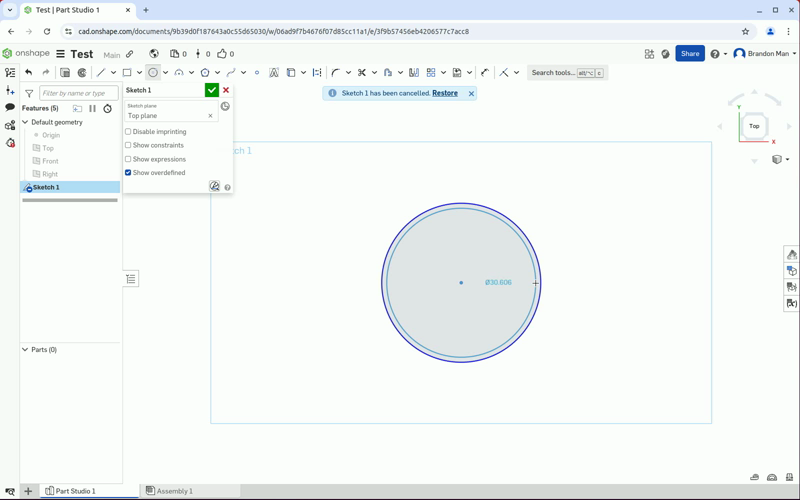
click(535, 282)
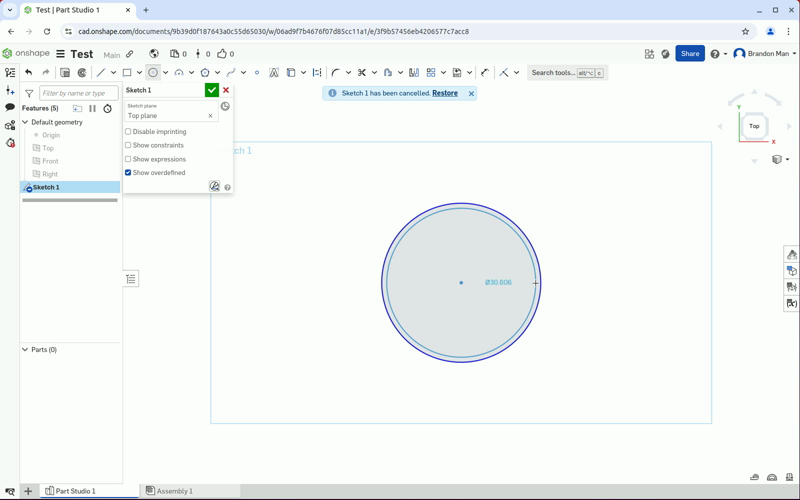
key(esc)
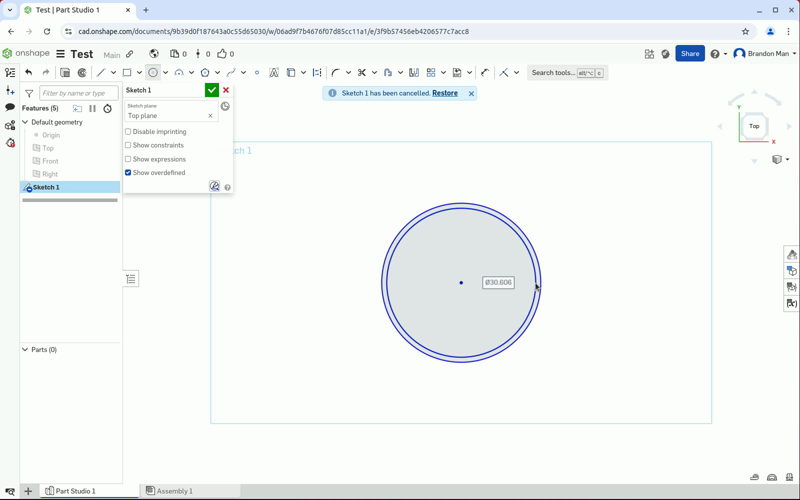
mouse_move(389, 257)
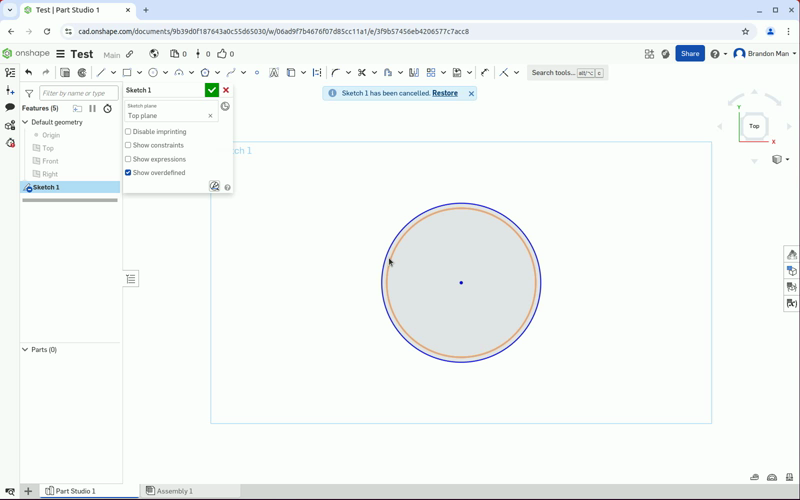
click(389, 257)
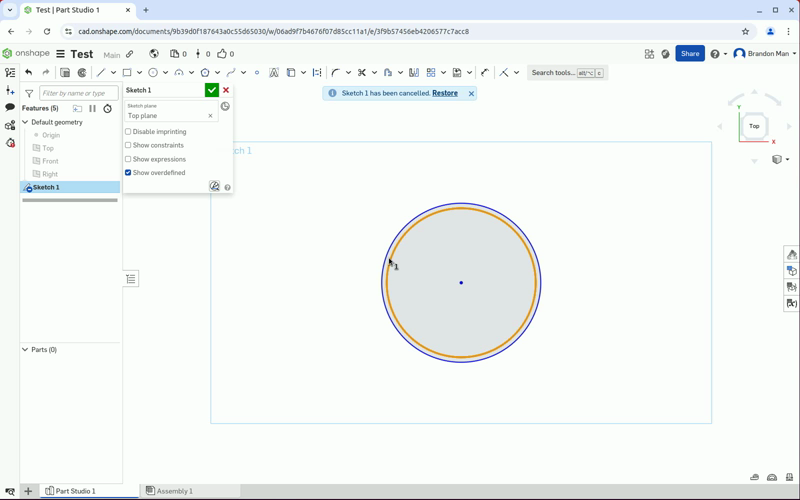
mouse_move(73, 352)
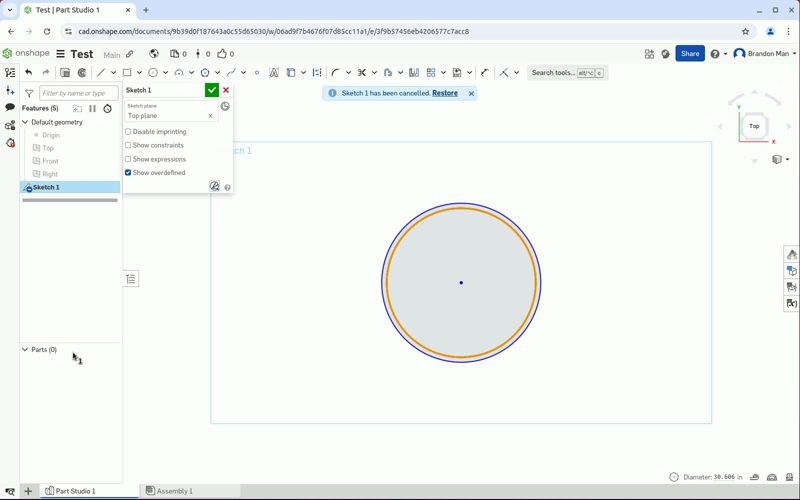
key(shift+y)
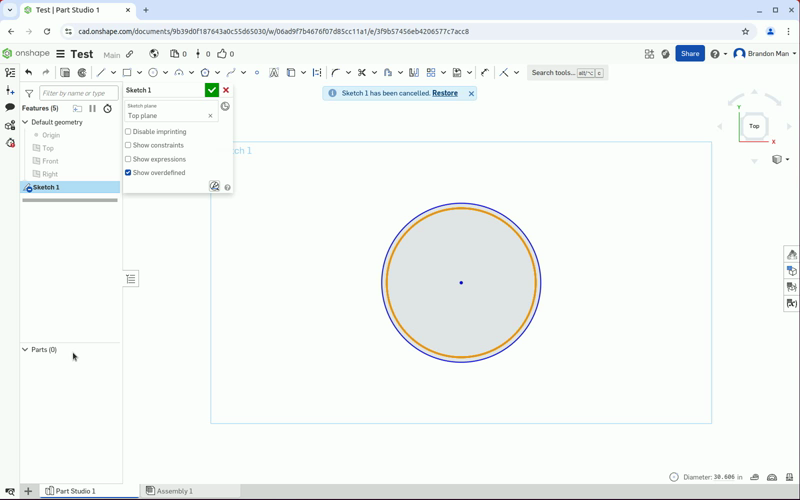
key(shift+e)
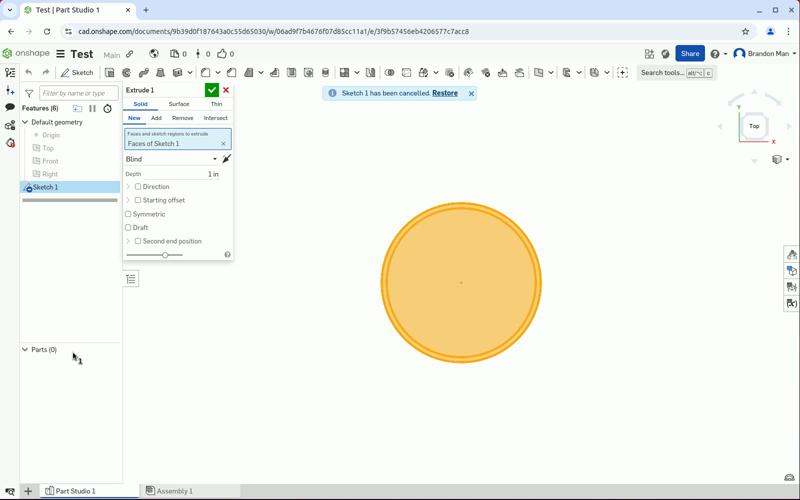
mouse_move(143, 106)
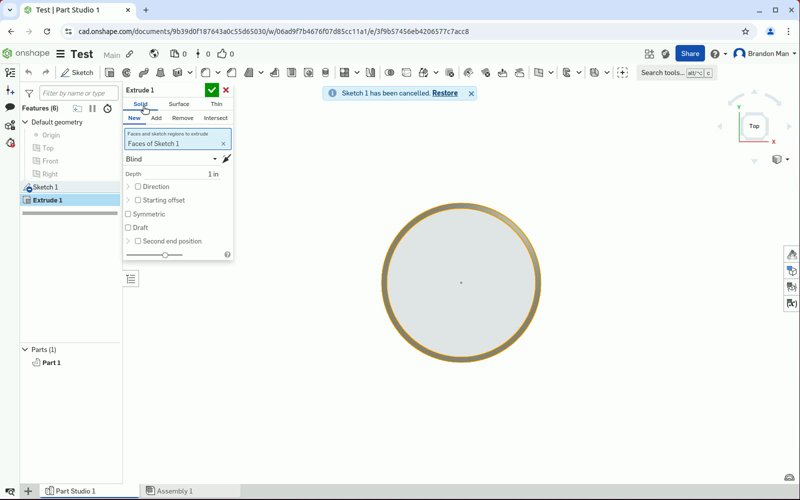
click(143, 106)
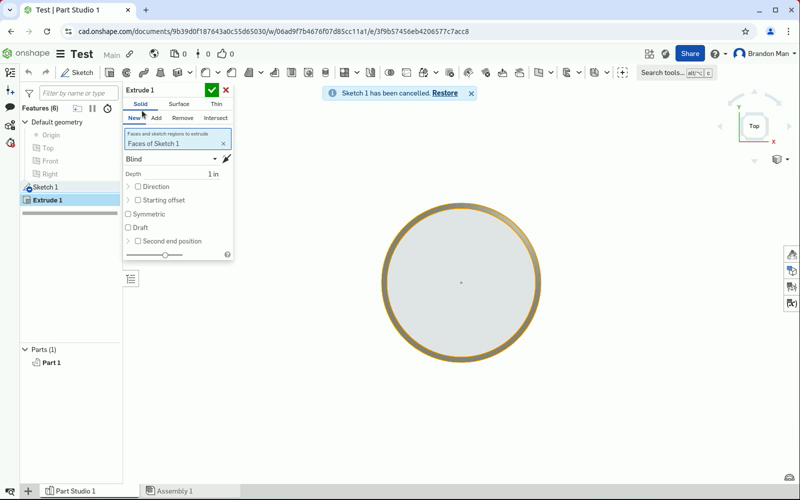
mouse_move(137, 120)
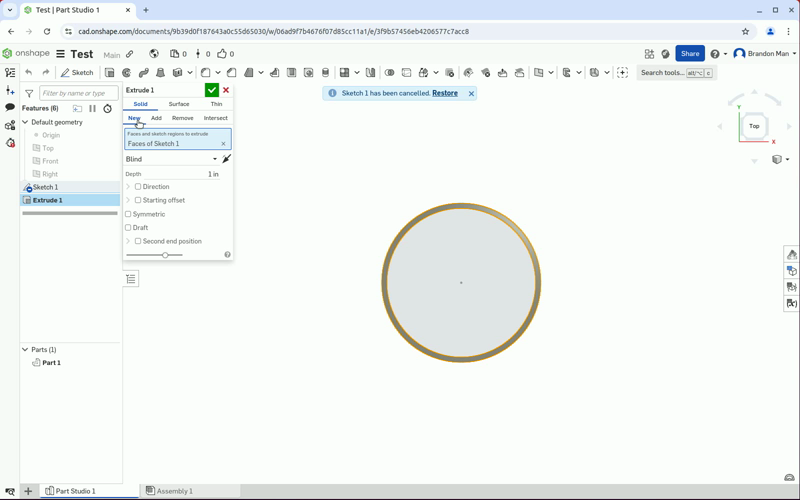
click(137, 120)
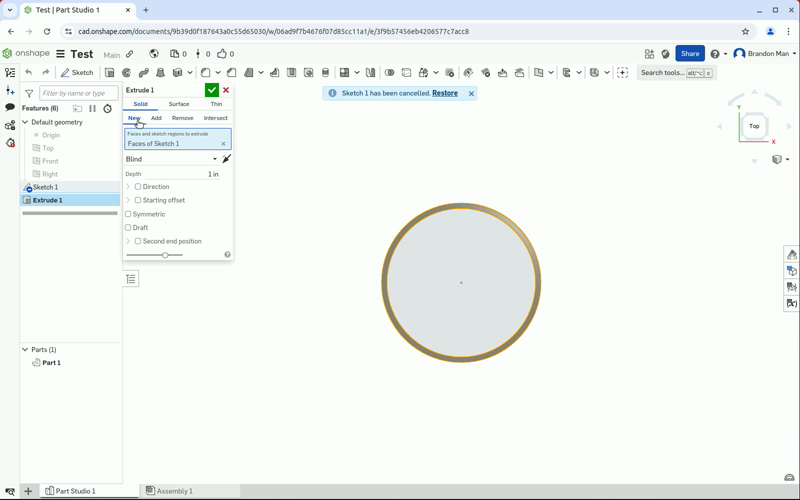
key(tab, 4)
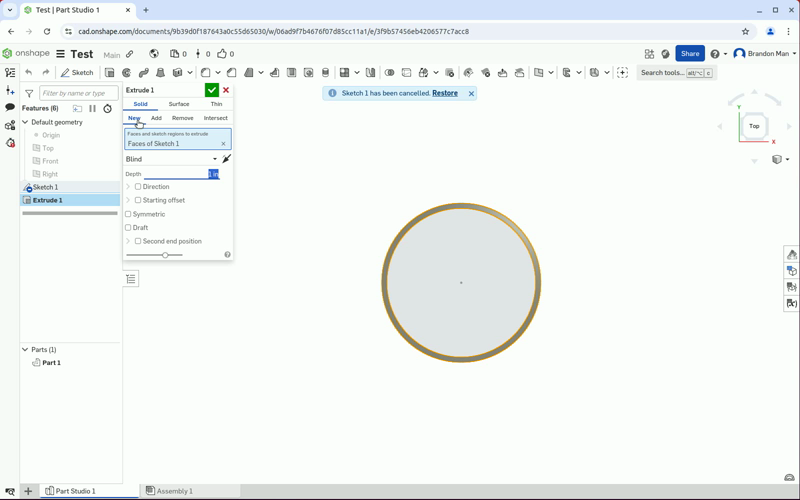
text(23.108)
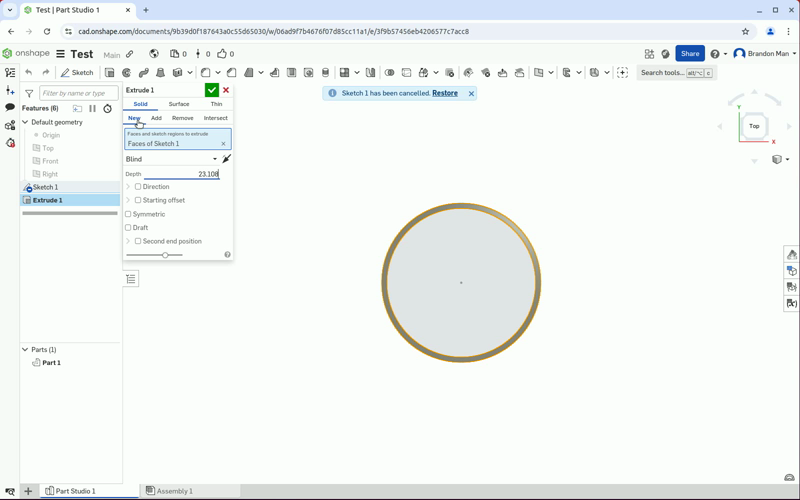
key(enter)
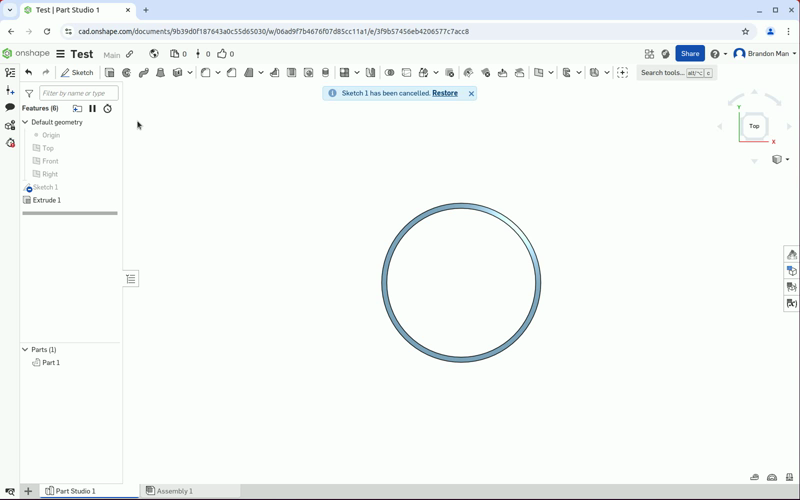
key(shift+h)
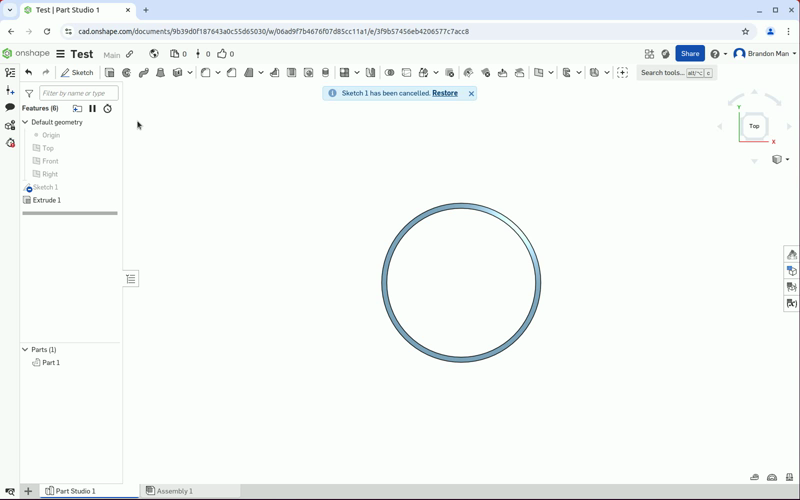
key(shift+h)
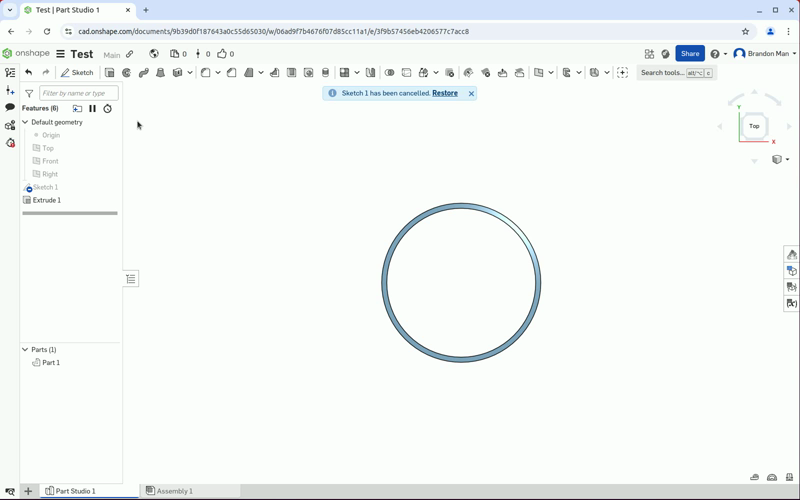
mouse_move(73, 189)
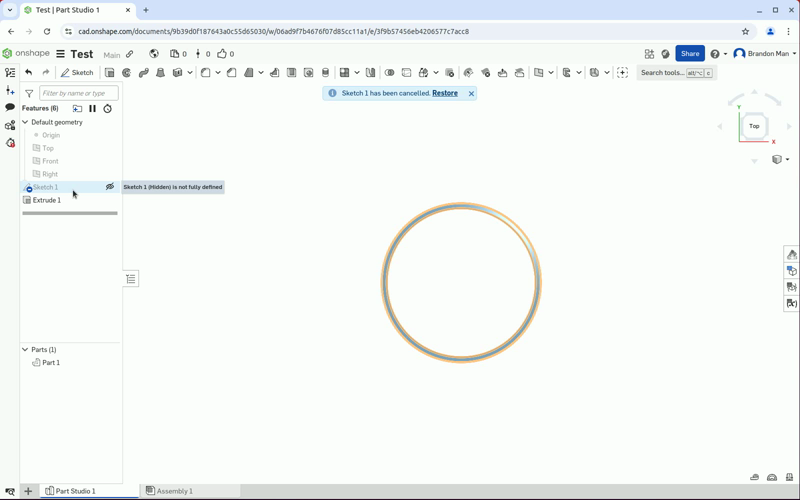
click(73, 189)
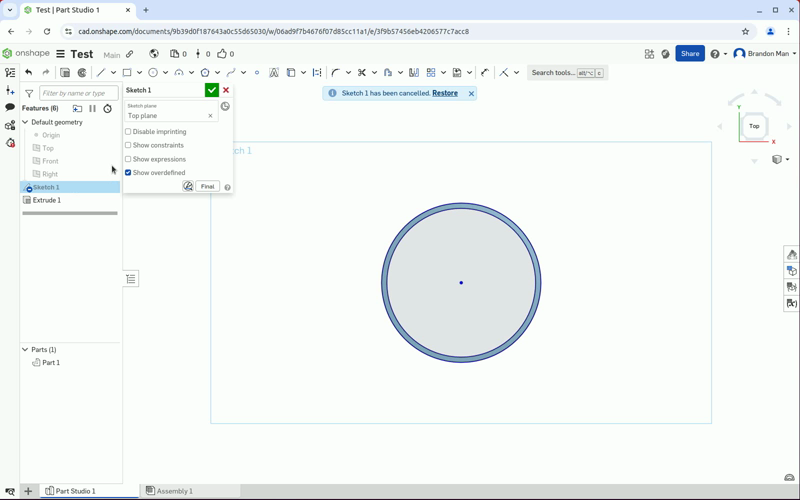
mouse_move(229, 92)
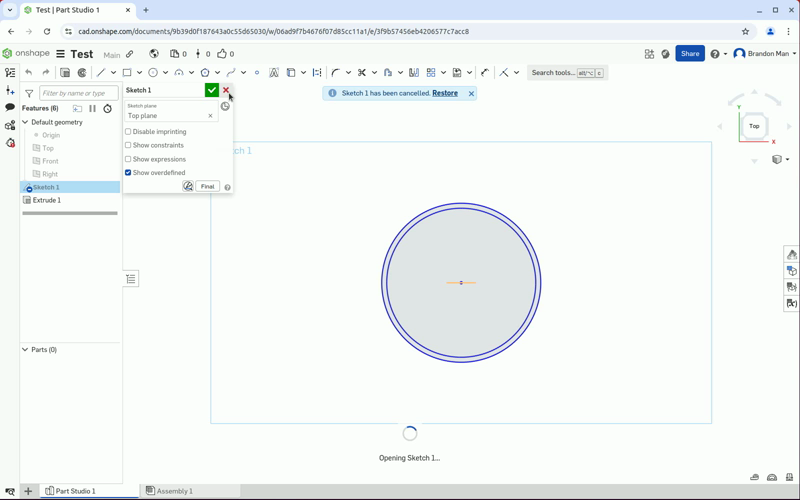
click(229, 92)
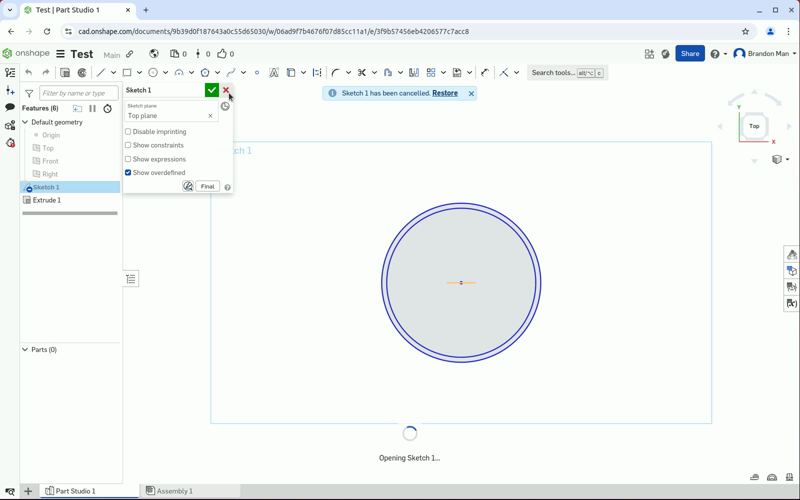
key(shift+s)
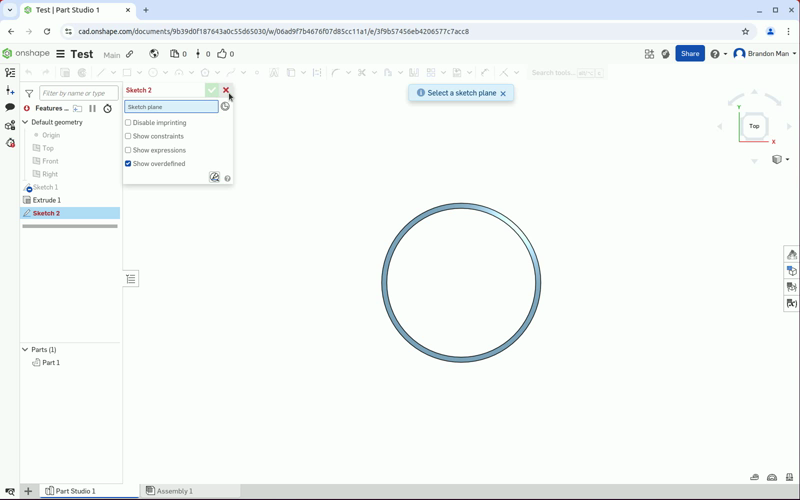
mouse_move(73, 150)
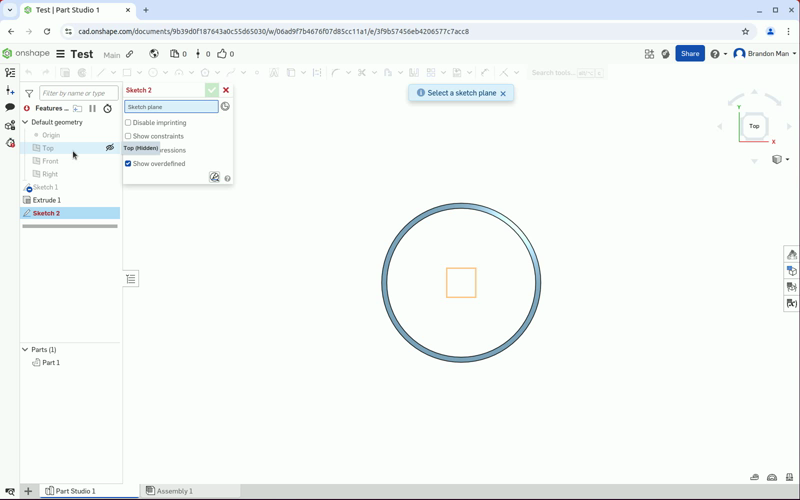
click(73, 150)
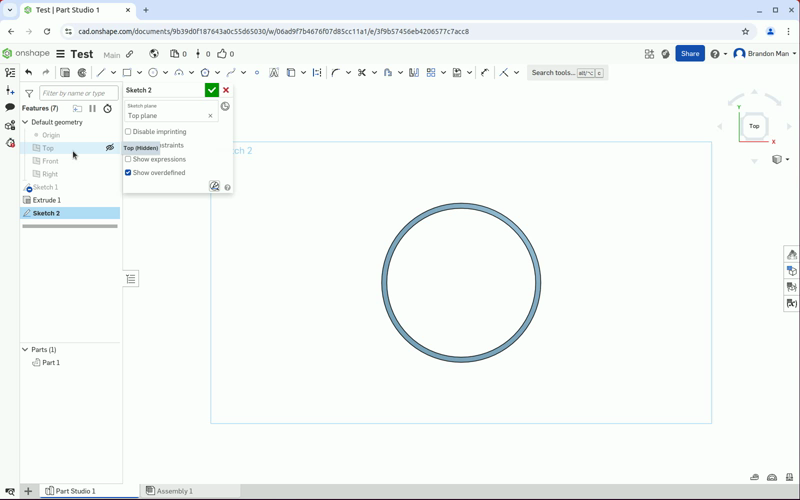
mouse_move(73, 352)
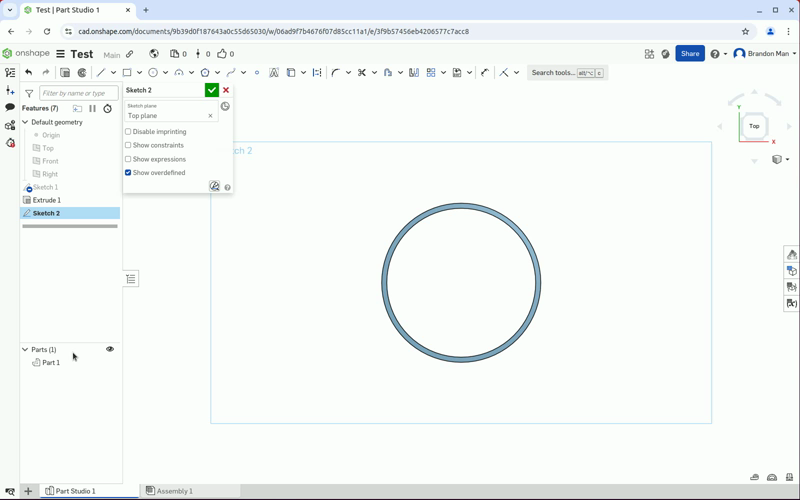
key(y)
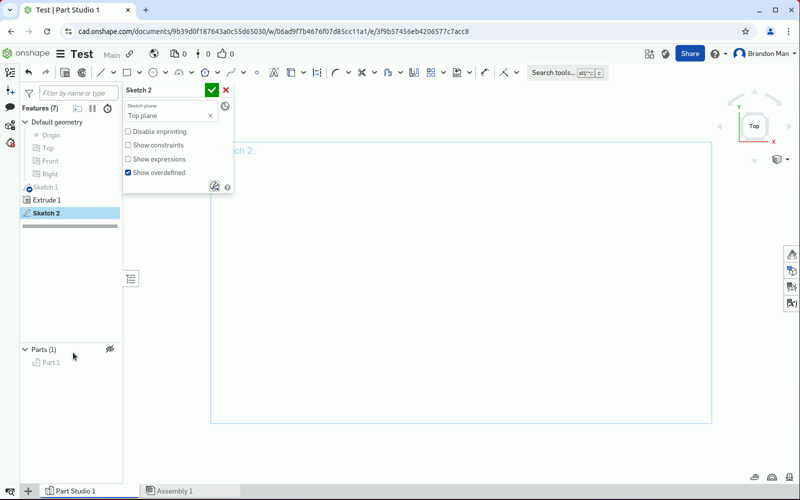
key(c)
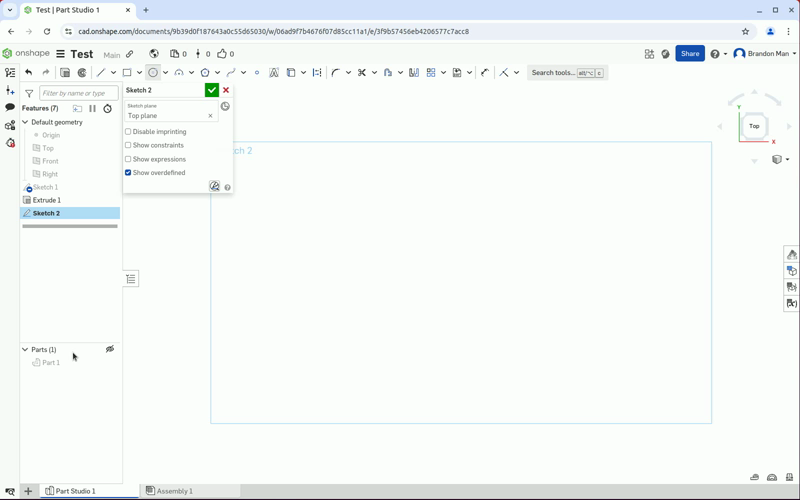
key_down(shift)
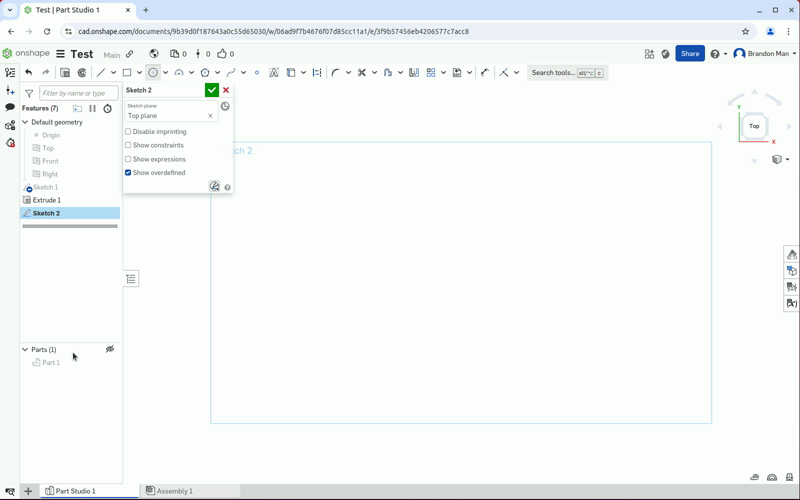
mouse_move(460, 282)
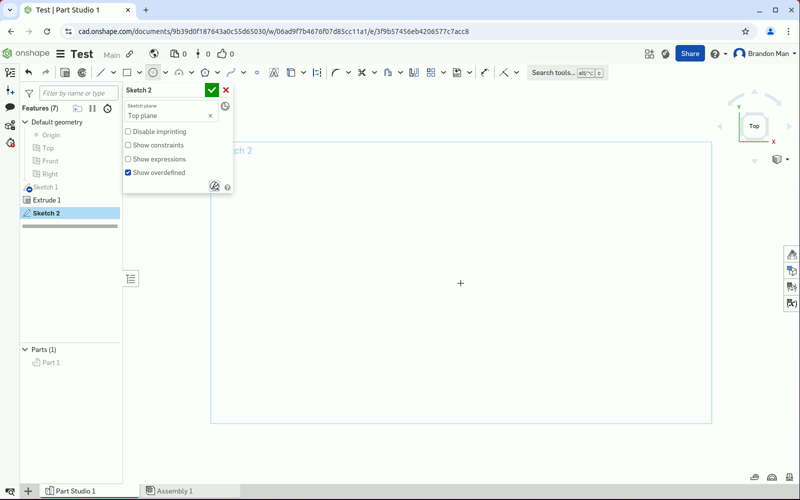
click(460, 282)
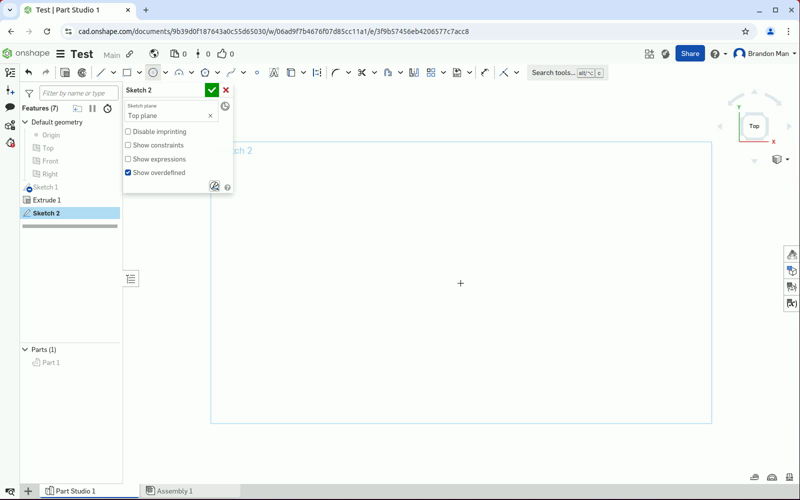
key_up(shift)
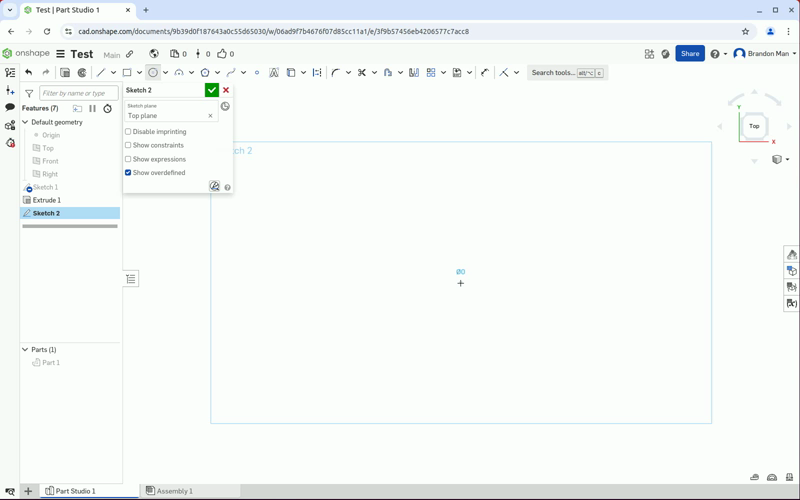
mouse_move(548, 282)
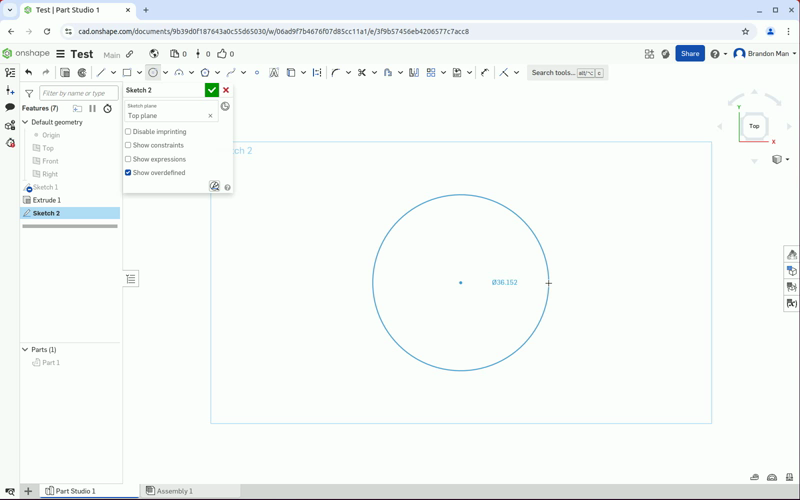
click(548, 282)
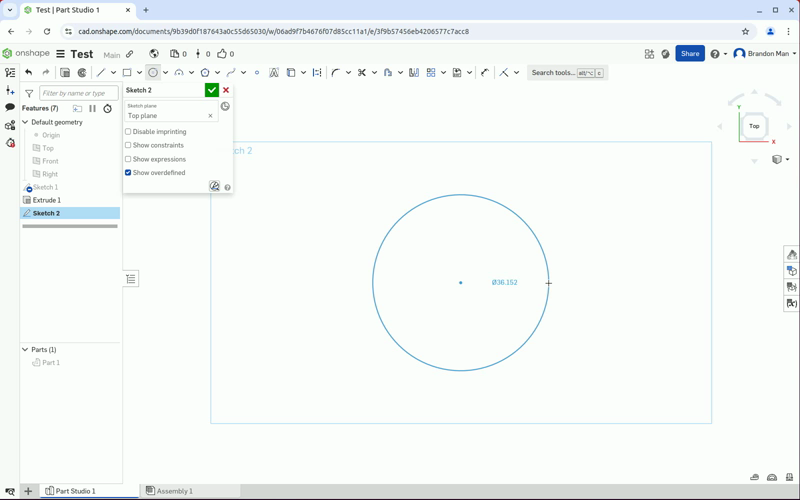
key(esc)
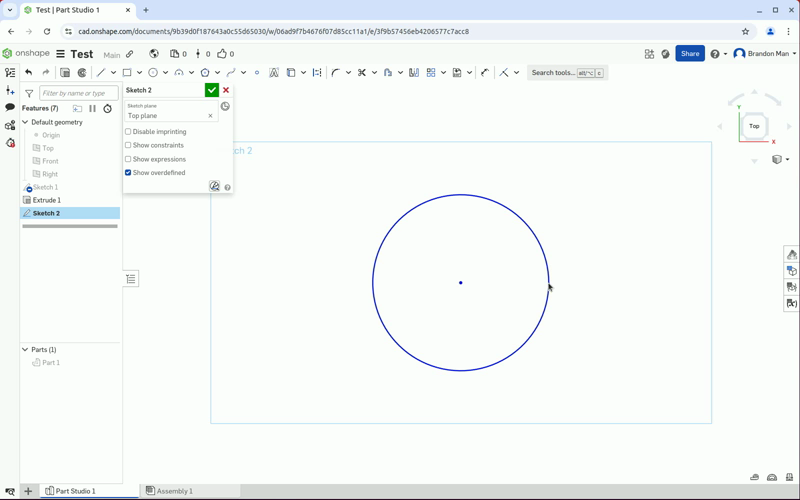
key(c)
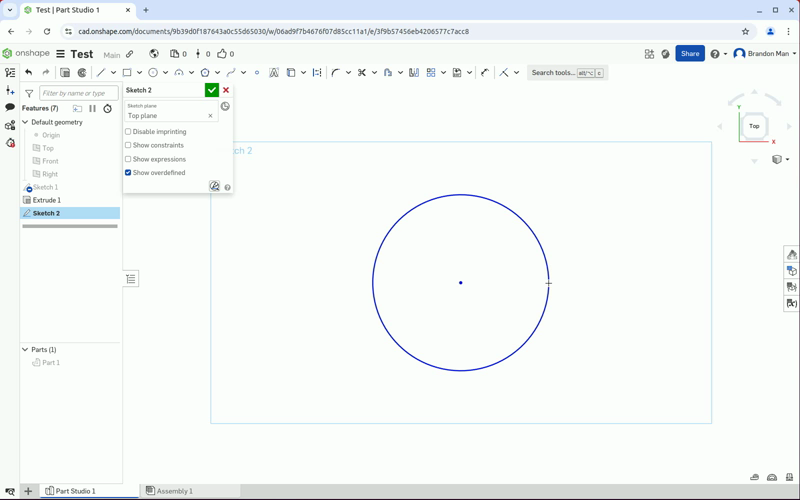
key_down(shift)
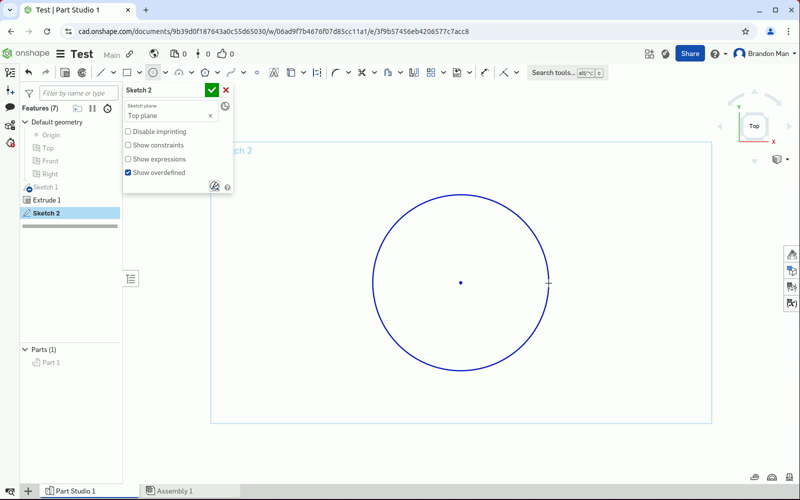
mouse_move(460, 282)
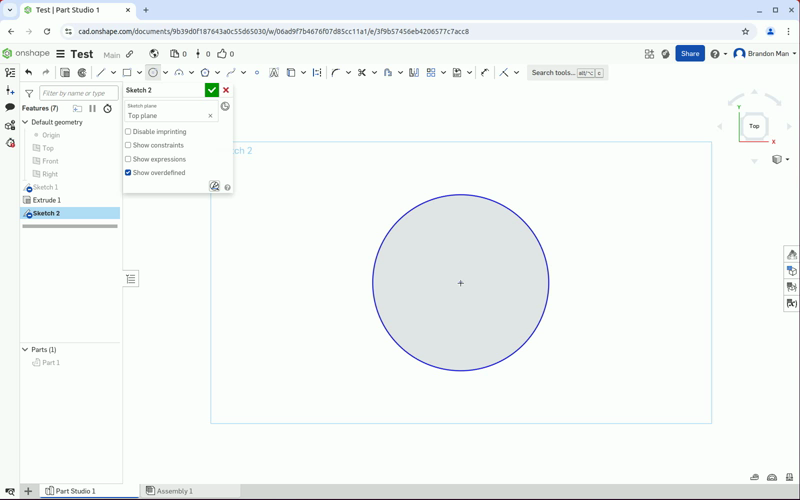
click(460, 282)
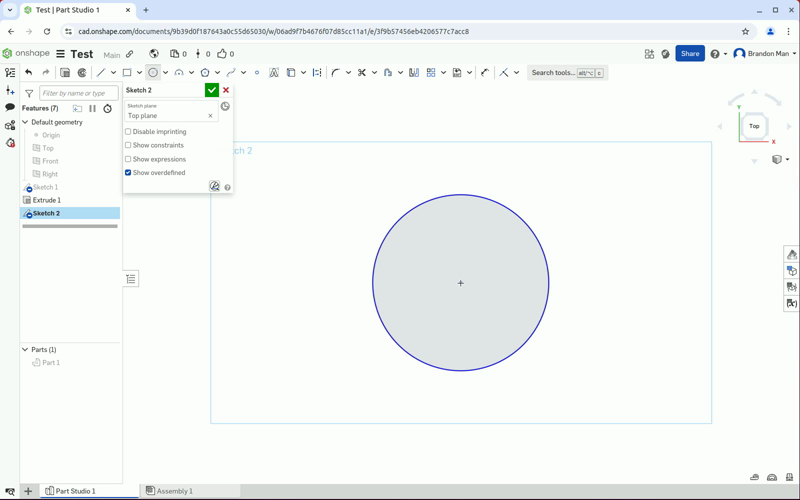
key_up(shift)
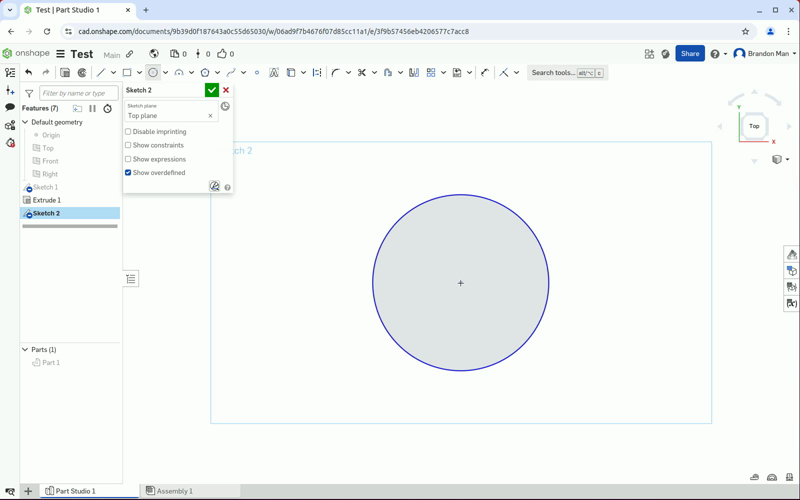
mouse_move(534, 282)
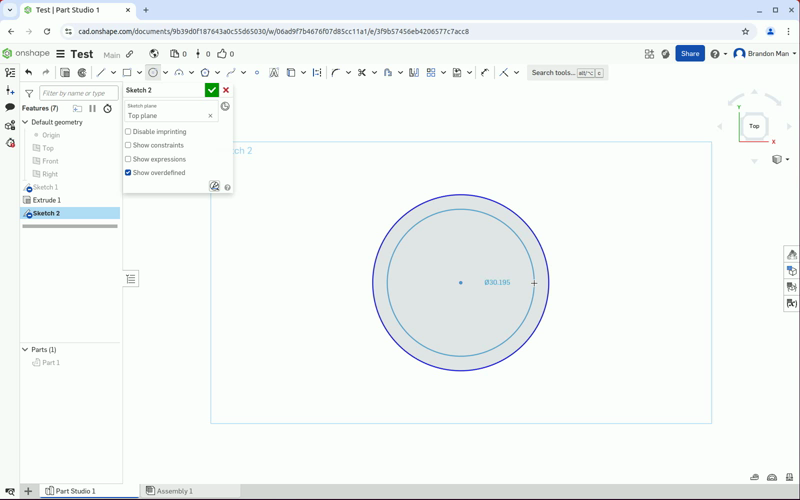
click(534, 282)
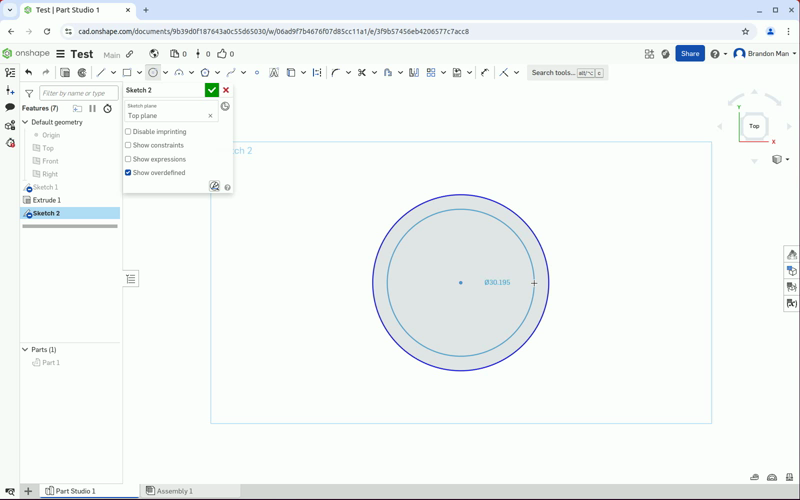
key(esc)
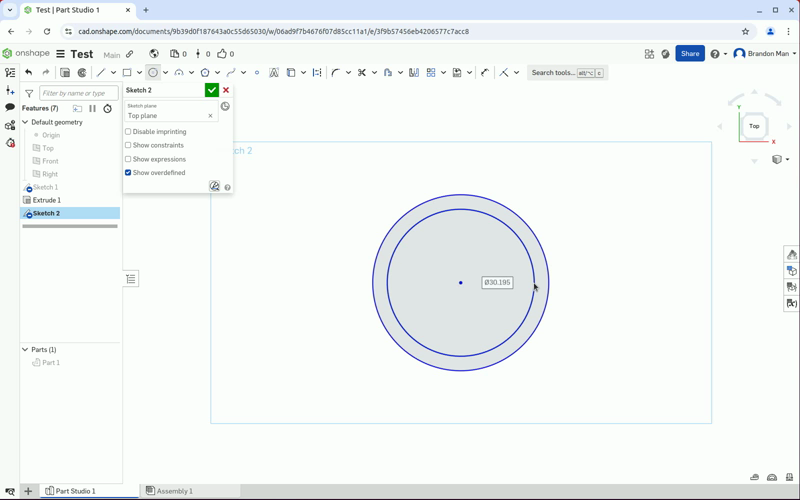
mouse_move(466, 201)
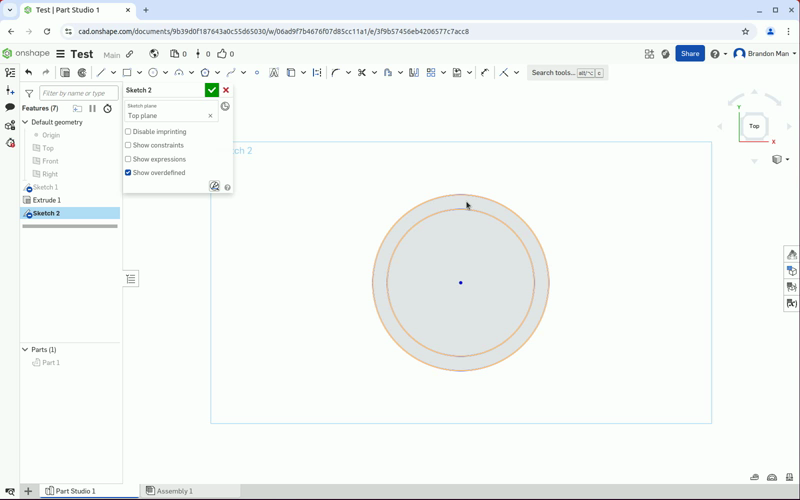
click(466, 201)
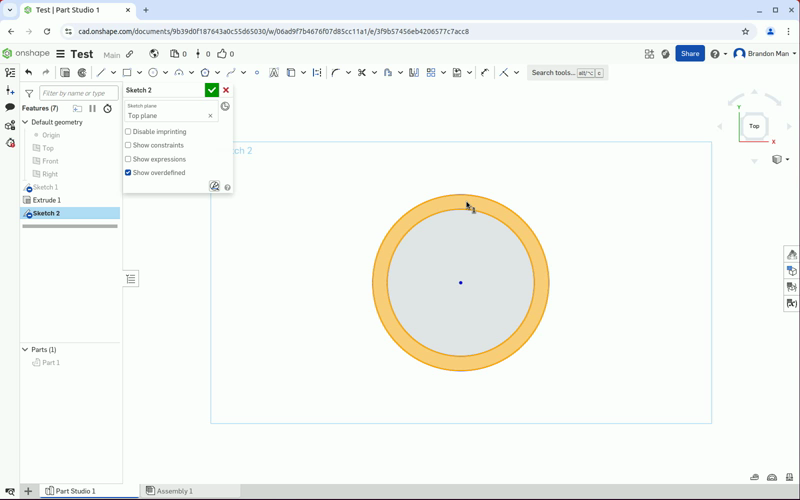
mouse_move(73, 352)
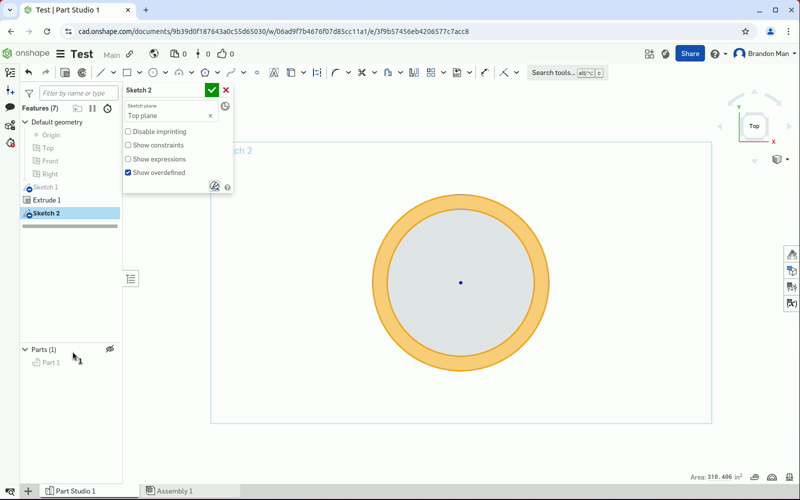
key(shift+y)
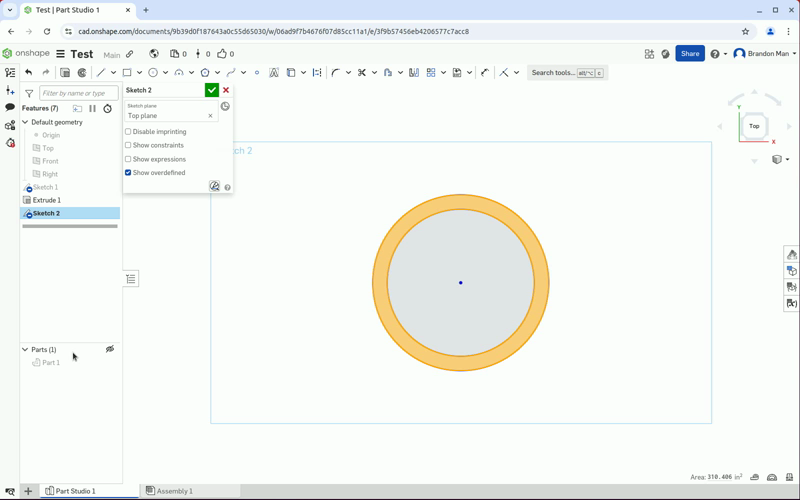
key(shift+e)
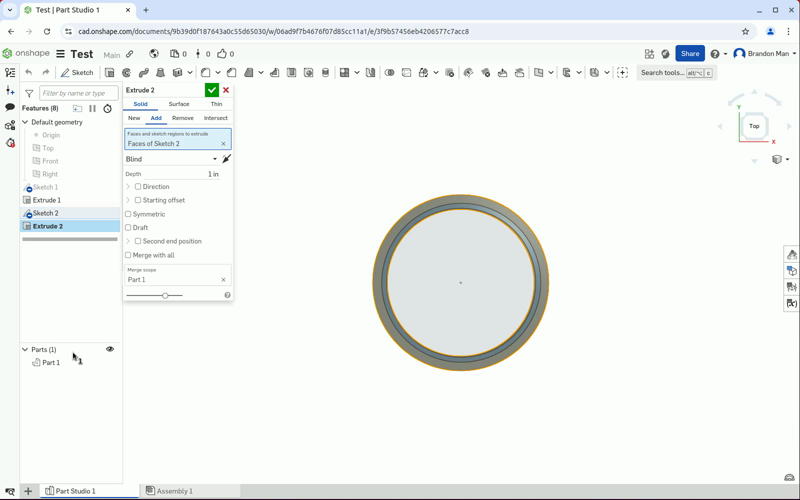
mouse_move(143, 106)
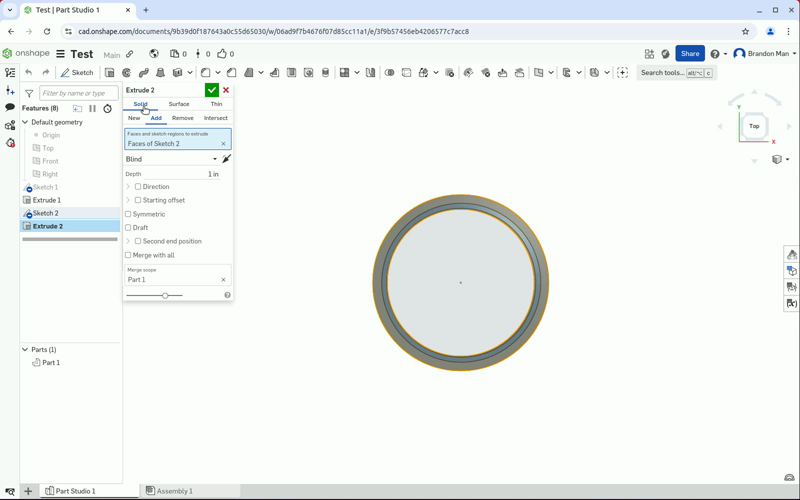
click(143, 106)
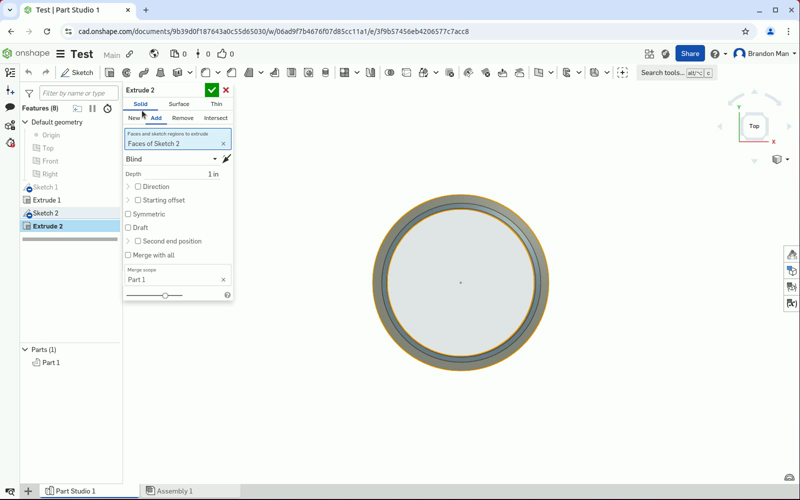
mouse_move(137, 120)
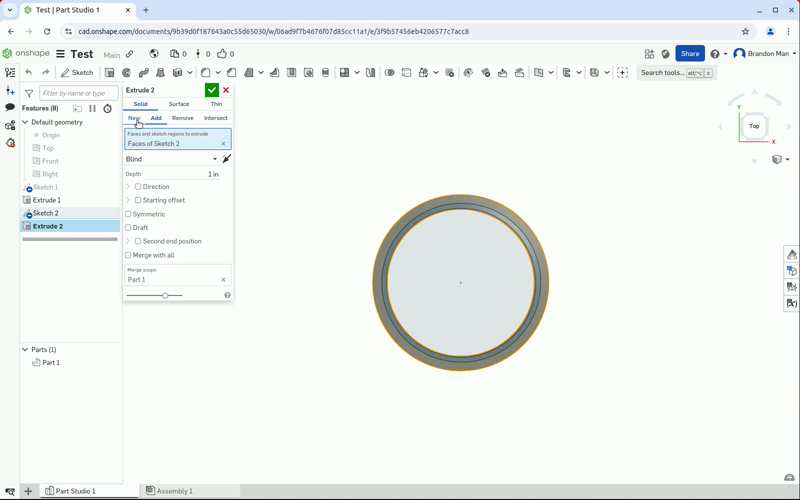
click(137, 120)
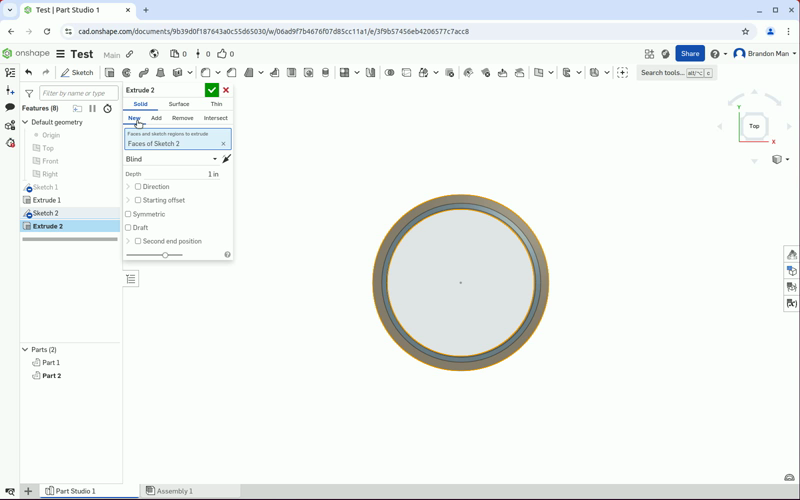
key(tab, 4)
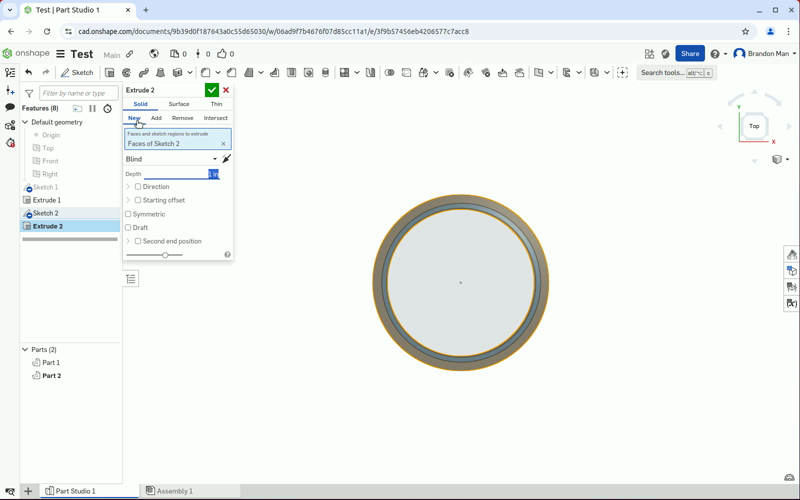
text(0.963)
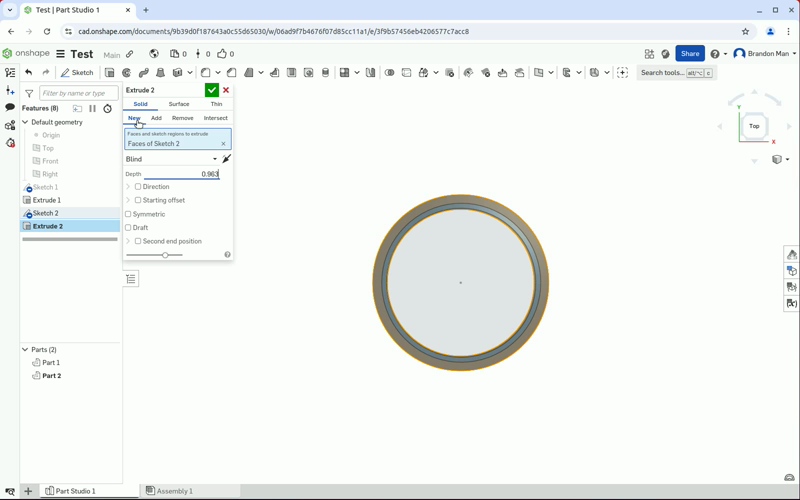
key(enter)
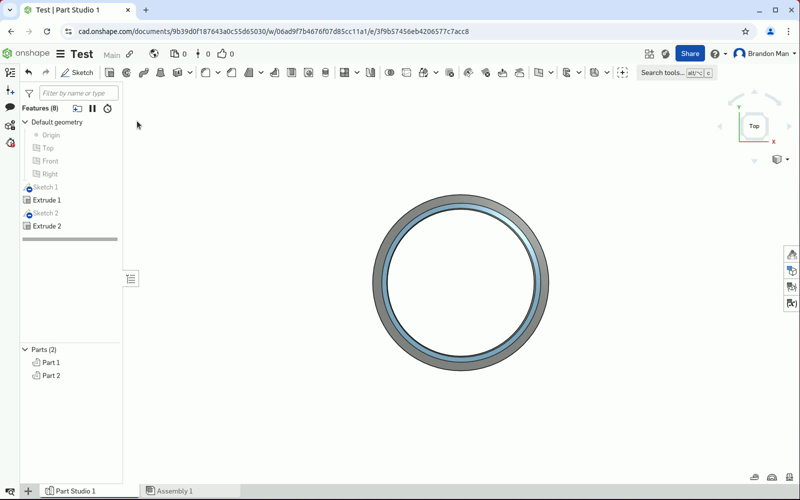
key(shift+h)
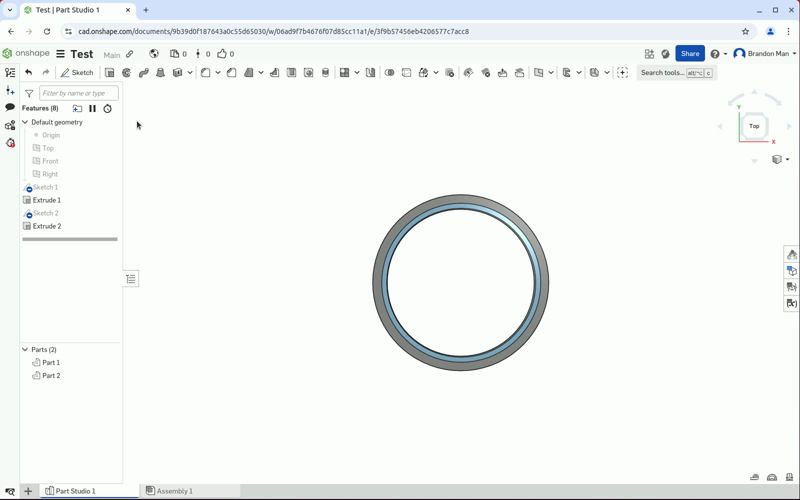
key(shift+h)
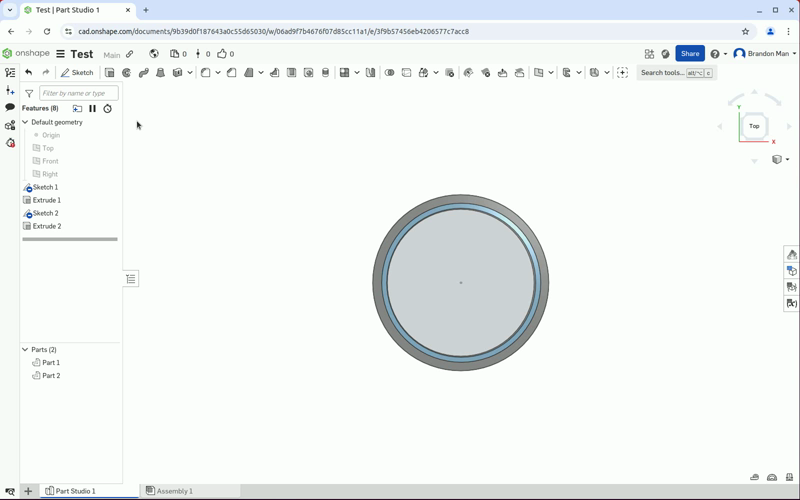
key(shift+7)
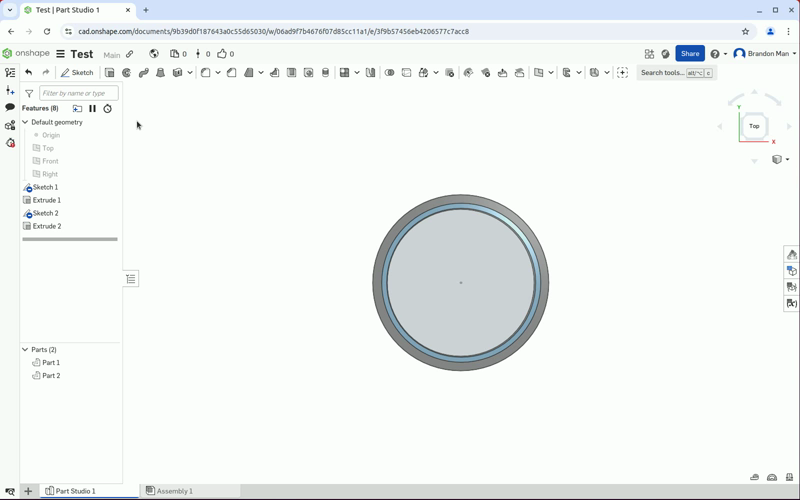
key(up, 3)
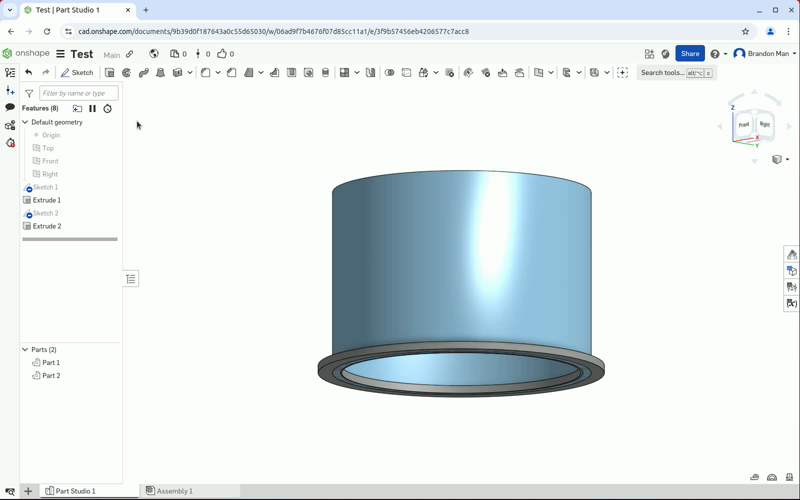
key(left, 3)
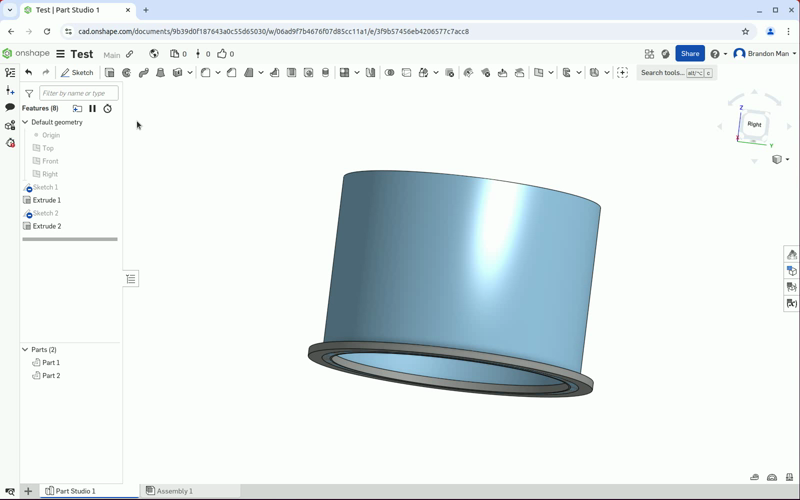
key(right, 3)
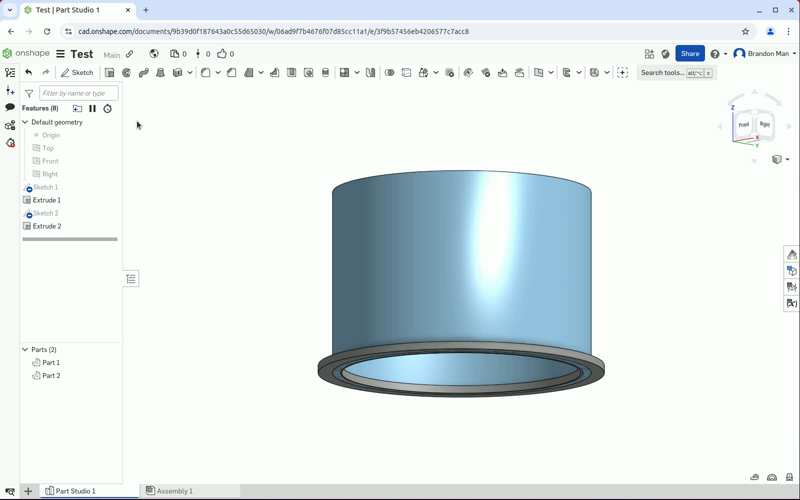
key(down, 3)
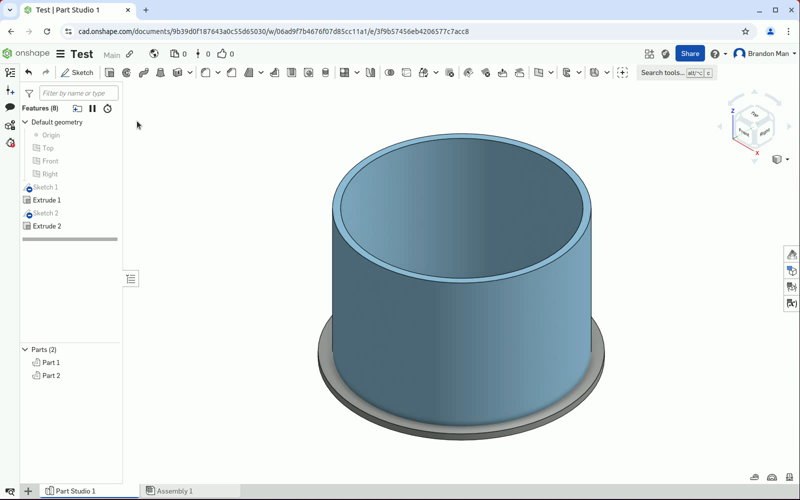
mouse_move(73, 189)
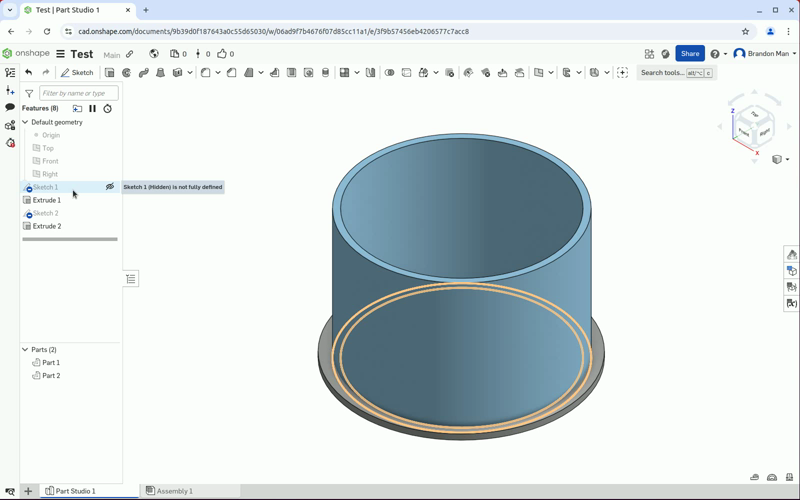
click(73, 189)